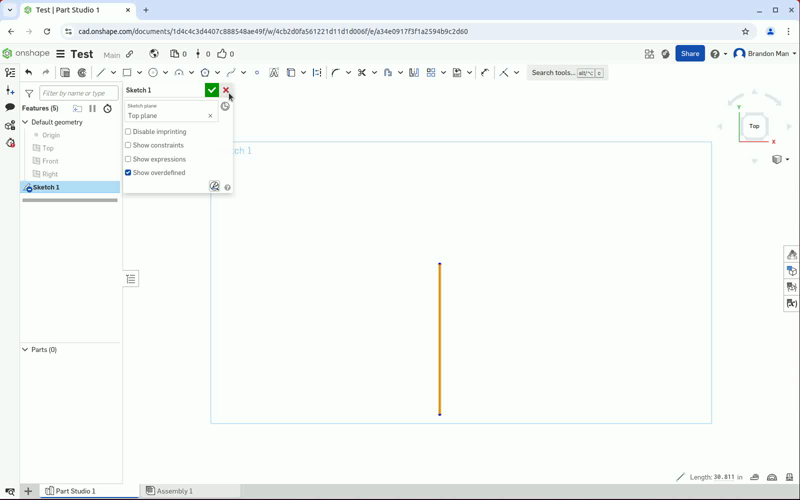
key(shift+h)
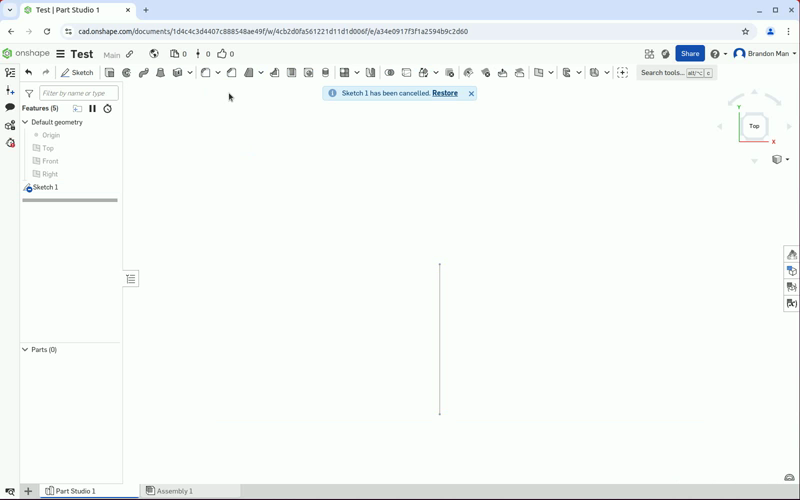
key(shift+s)
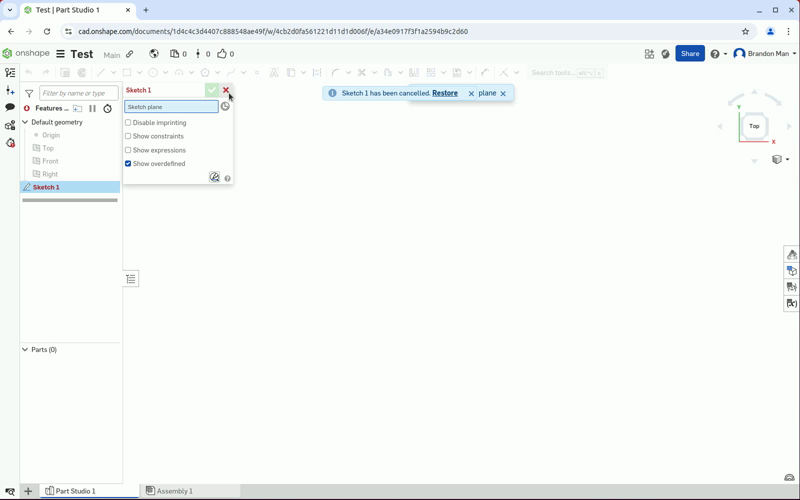
mouse_move(73, 150)
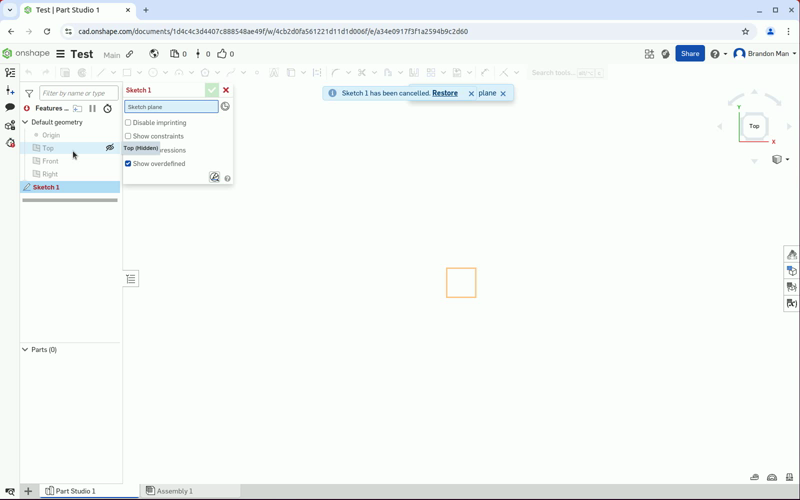
click(73, 150)
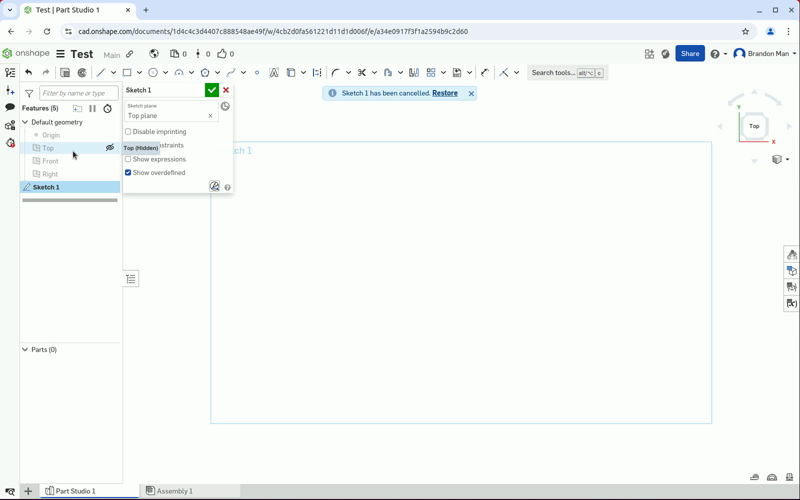
mouse_move(73, 352)
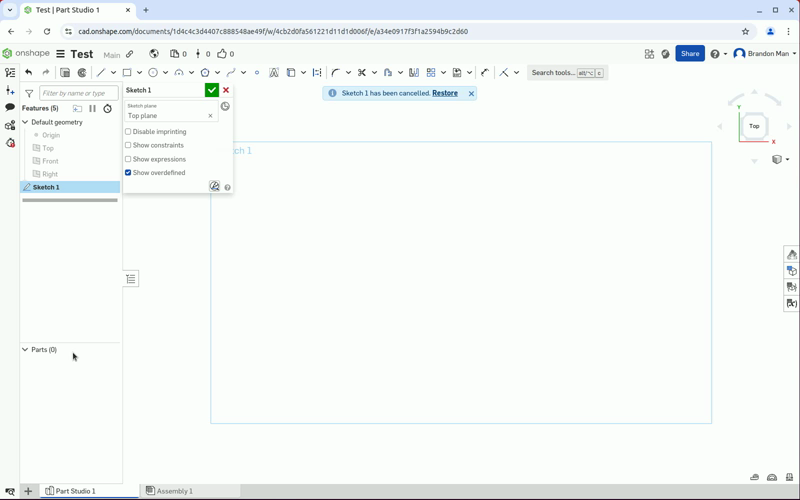
key(y)
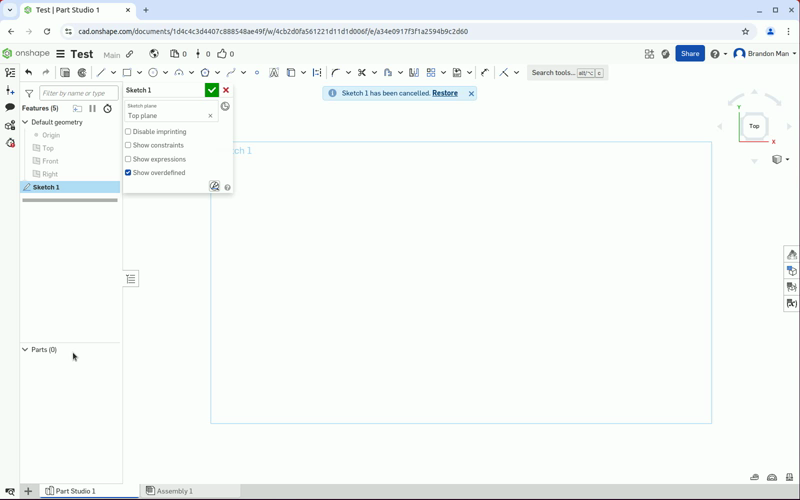
key(c)
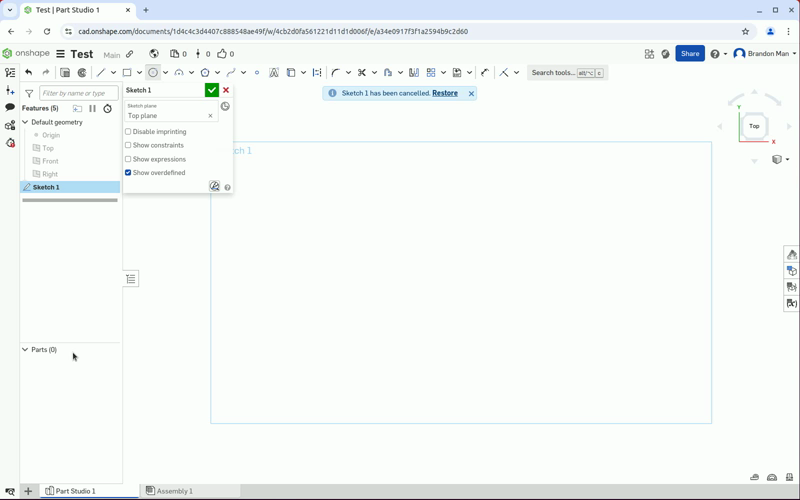
key_down(shift)
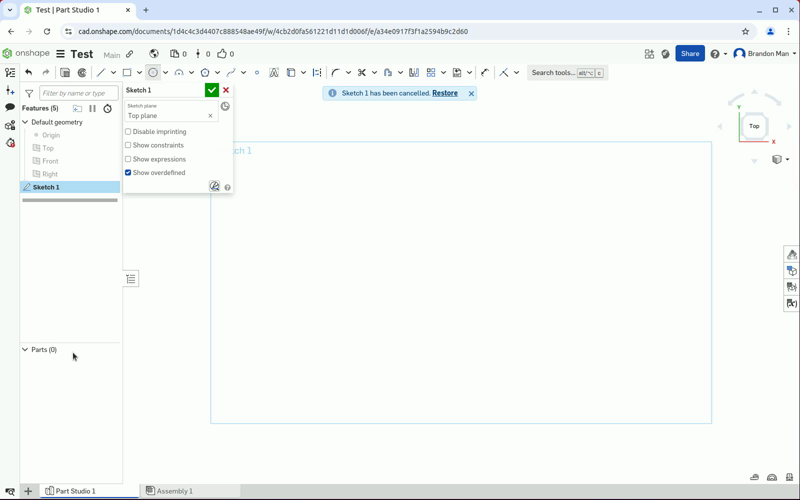
mouse_move(461, 282)
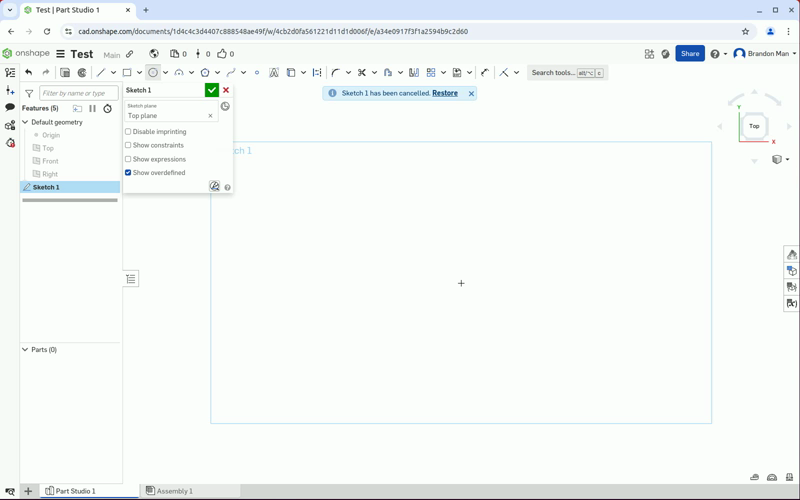
click(461, 282)
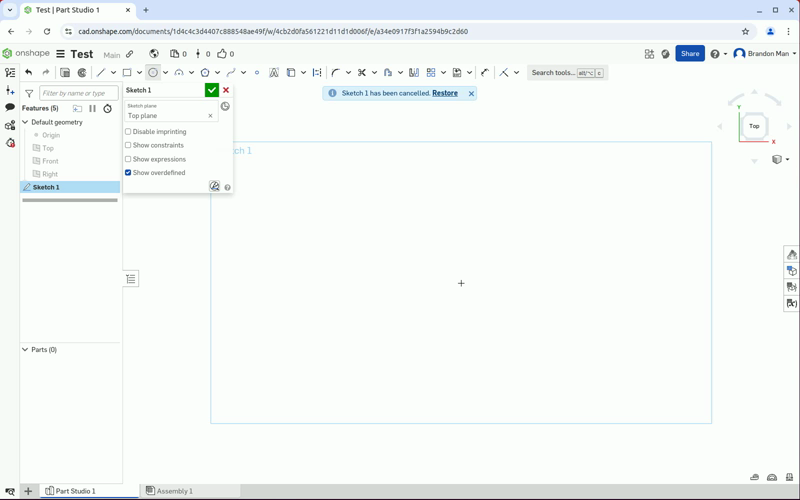
key_up(shift)
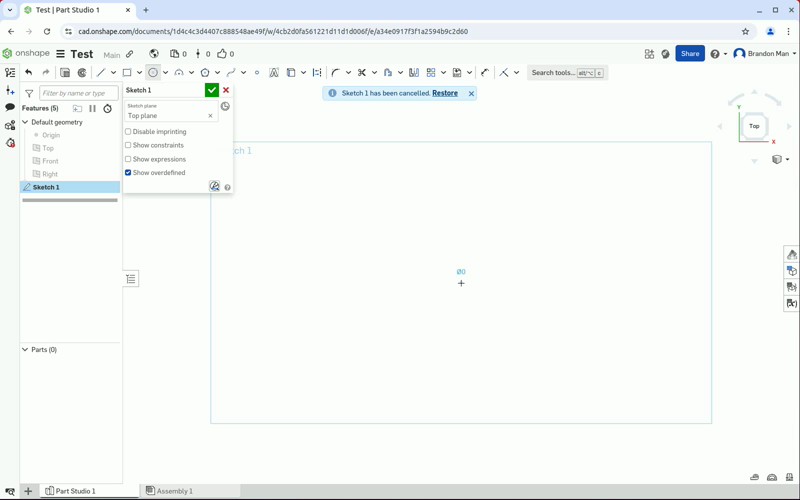
mouse_move(543, 282)
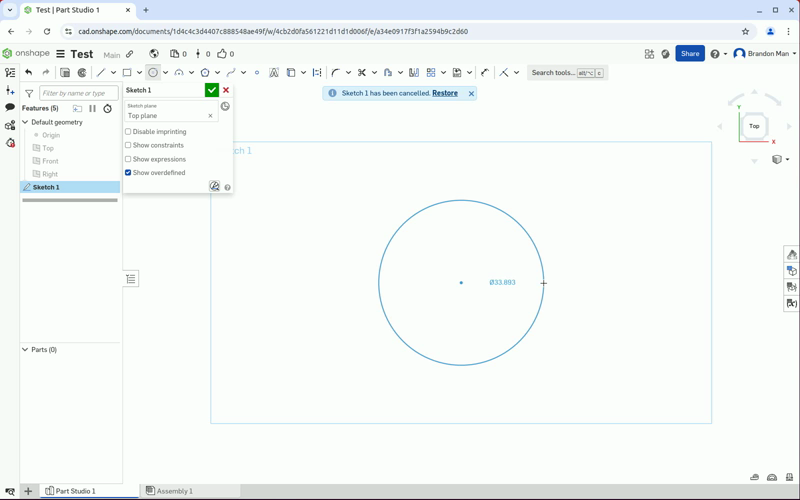
click(543, 282)
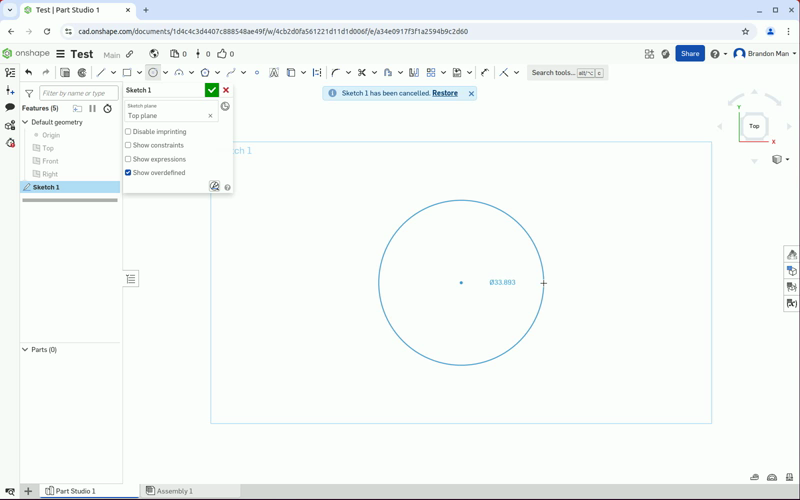
key(esc)
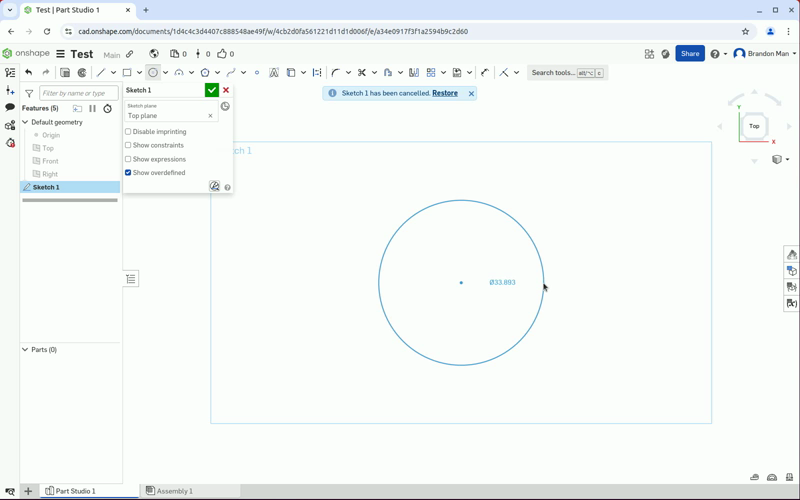
mouse_move(428, 324)
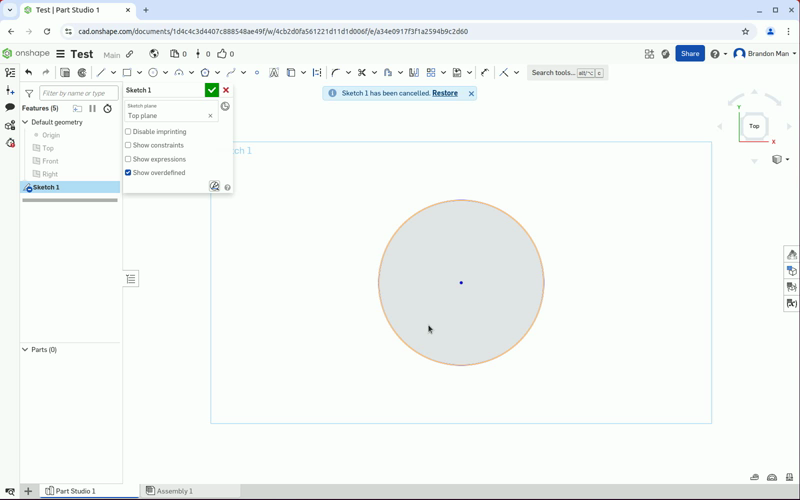
click(428, 324)
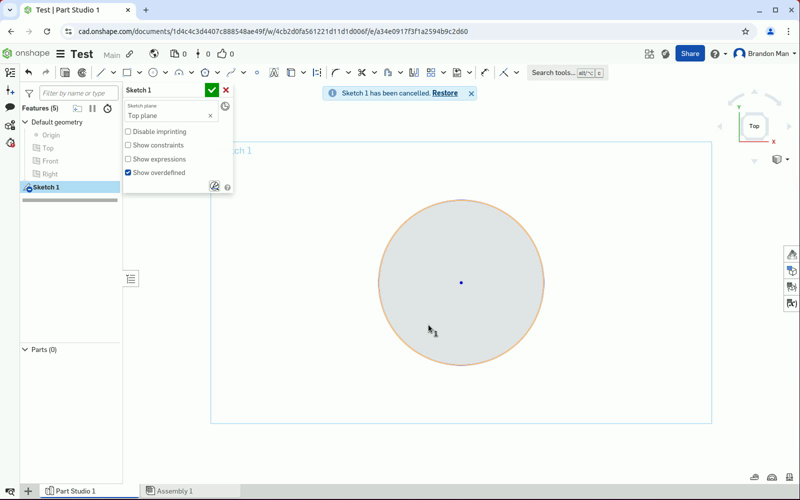
mouse_move(73, 352)
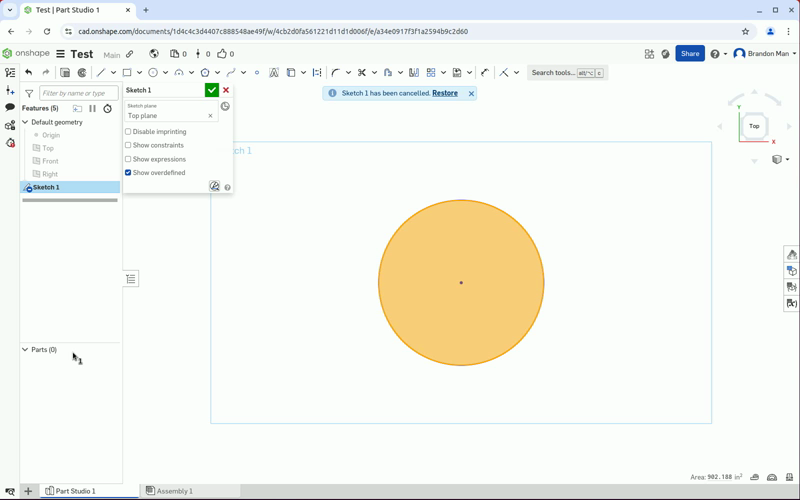
key(shift+y)
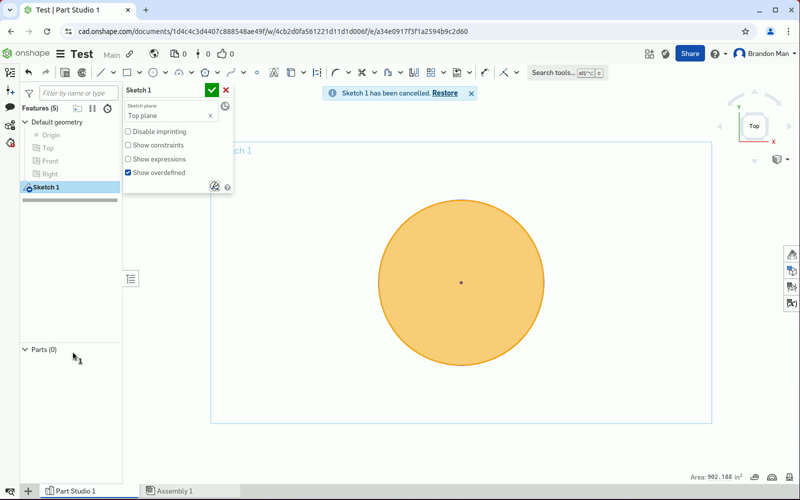
key(shift+e)
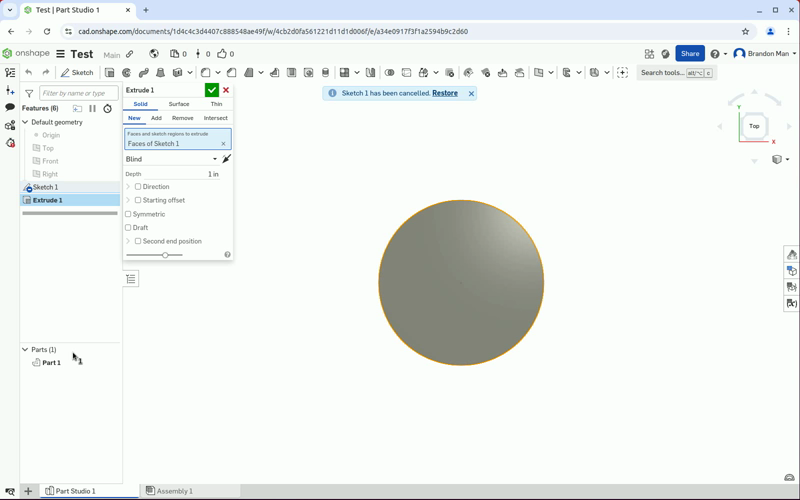
mouse_move(143, 106)
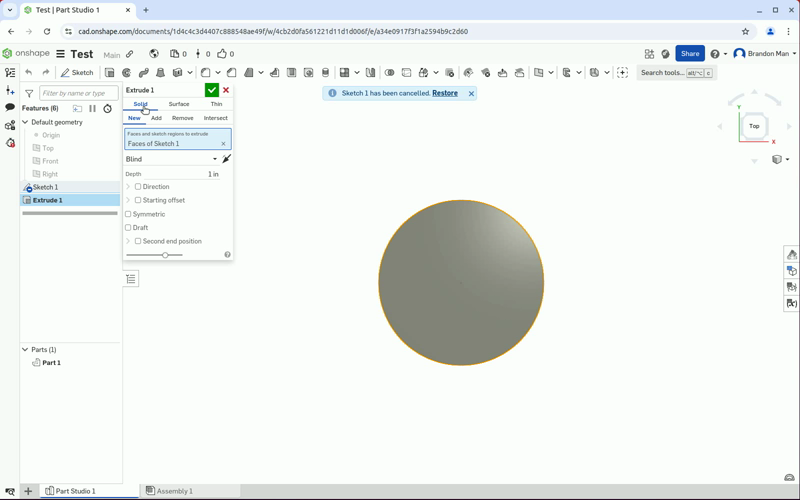
click(143, 106)
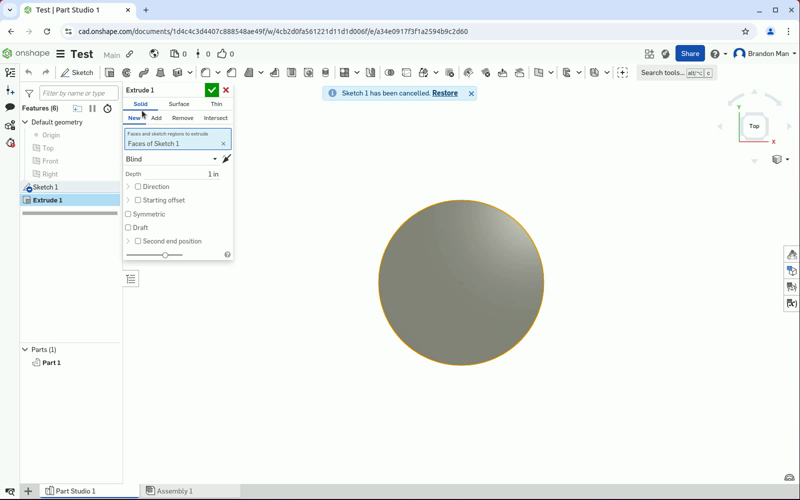
mouse_move(137, 120)
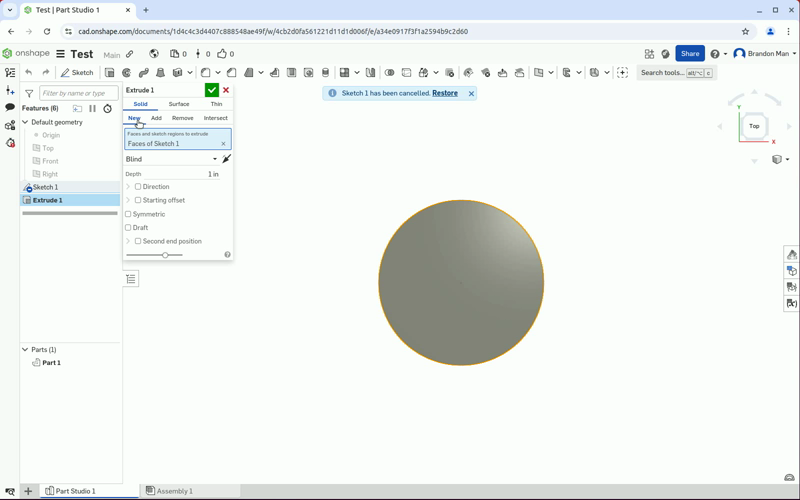
click(137, 120)
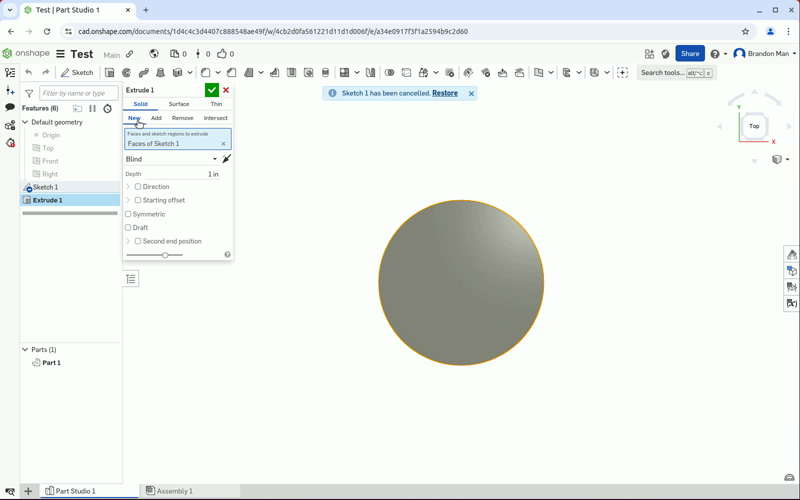
key(tab, 4)
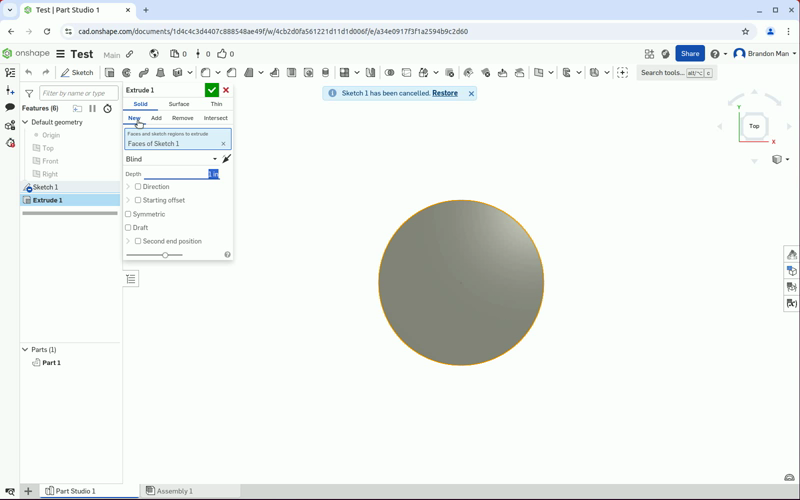
text(5.296)
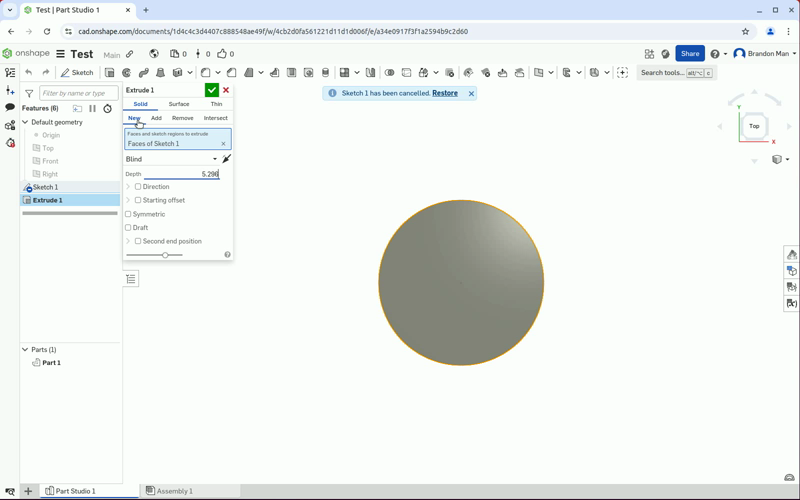
key(enter)
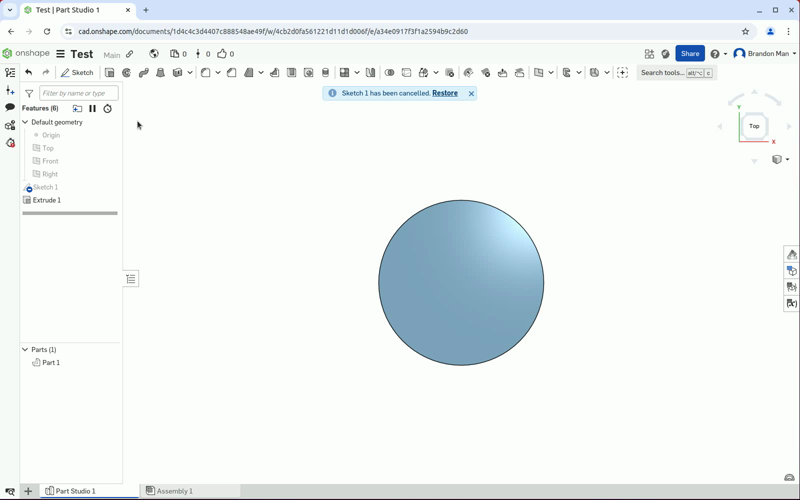
key(shift+h)
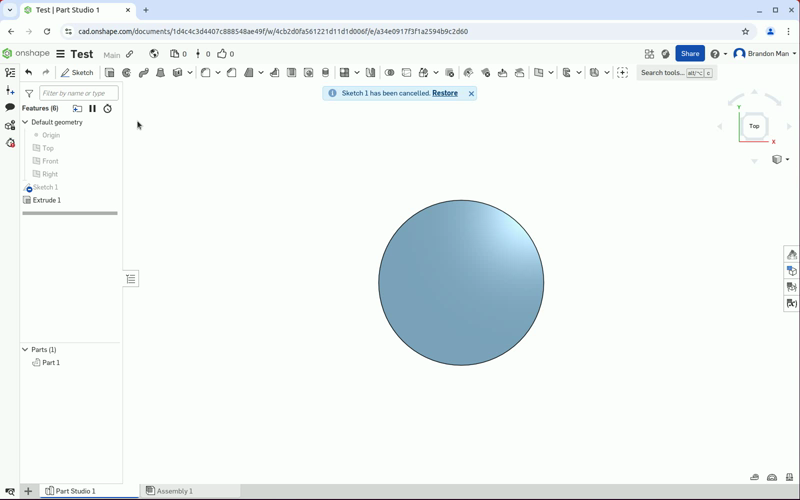
key(shift+h)
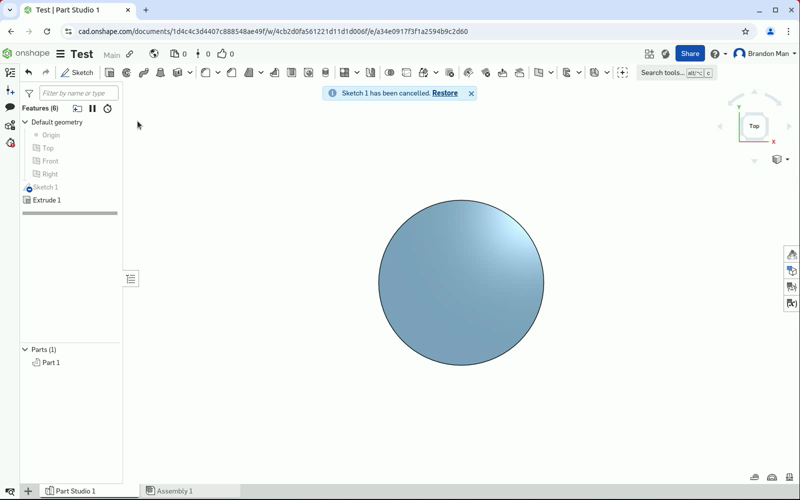
mouse_move(73, 189)
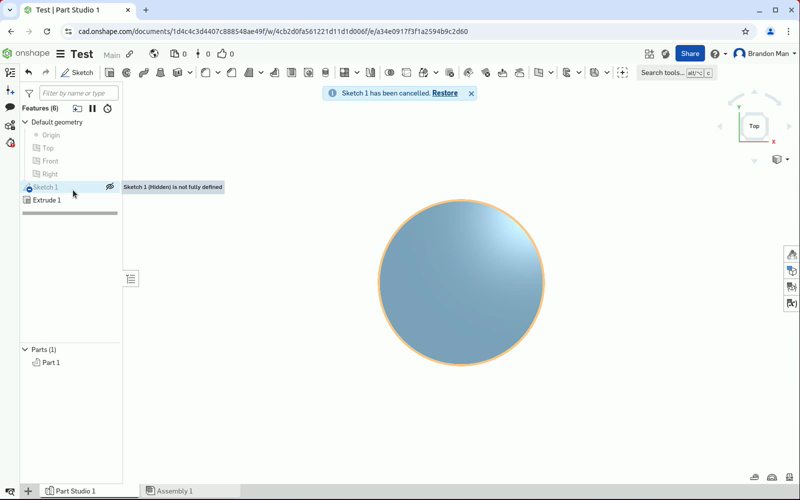
click(73, 189)
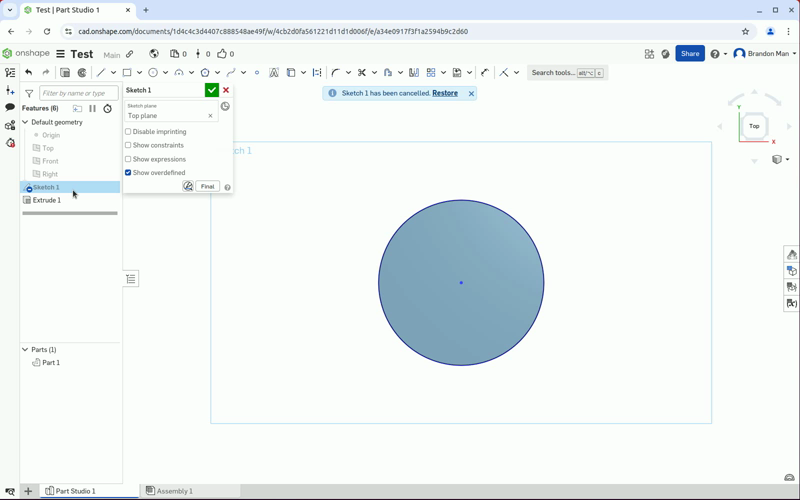
mouse_move(229, 92)
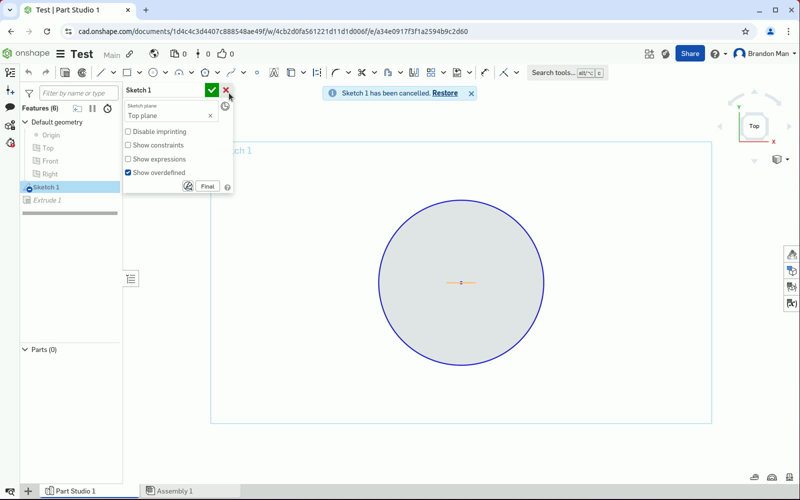
click(229, 92)
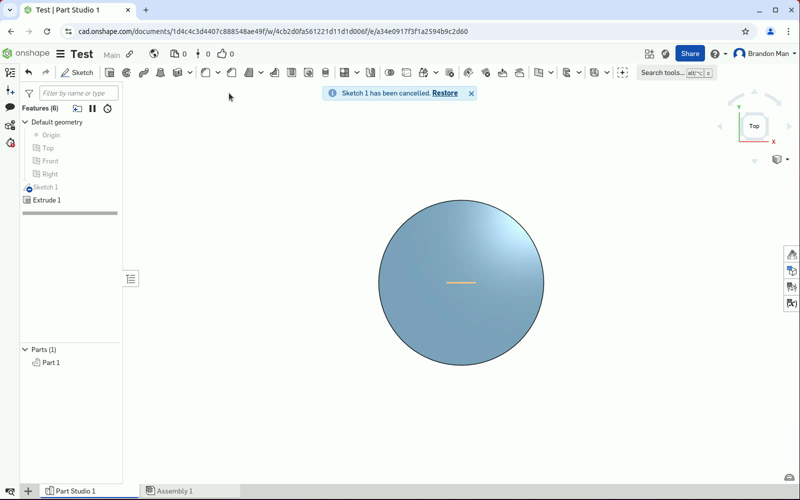
mouse_move(541, 75)
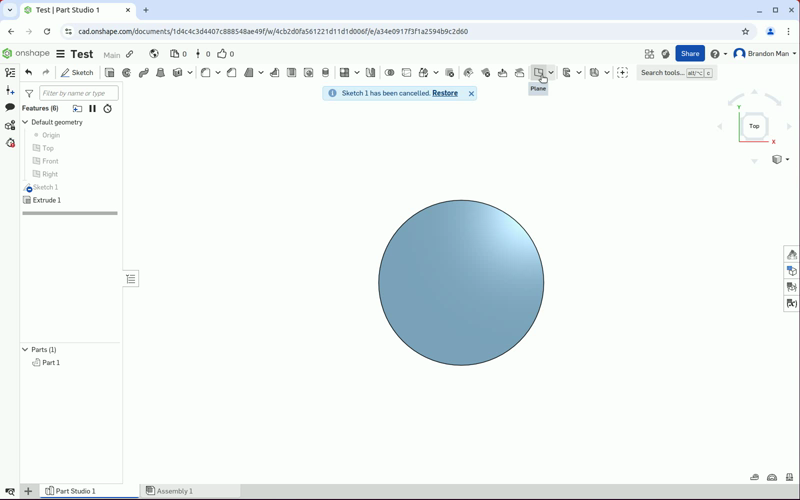
click(541, 75)
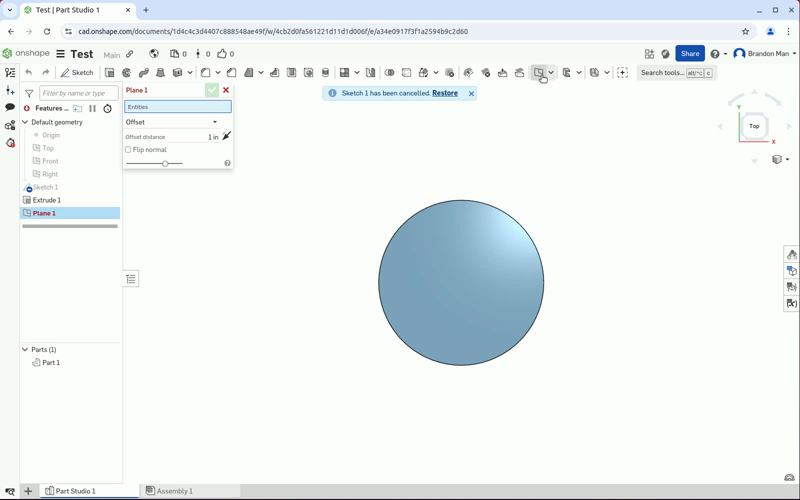
mouse_move(73, 150)
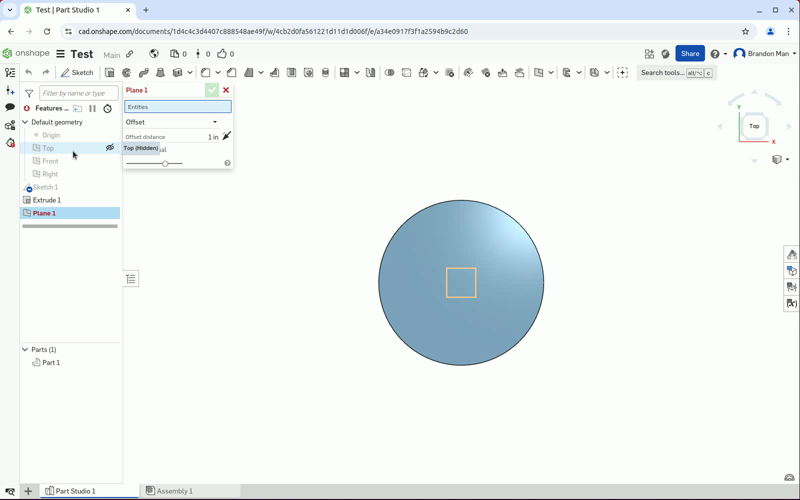
click(73, 150)
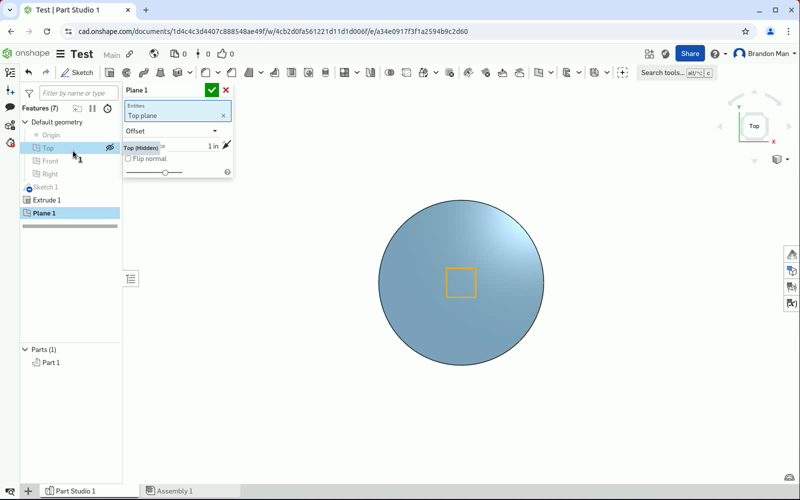
key(tab, 2)
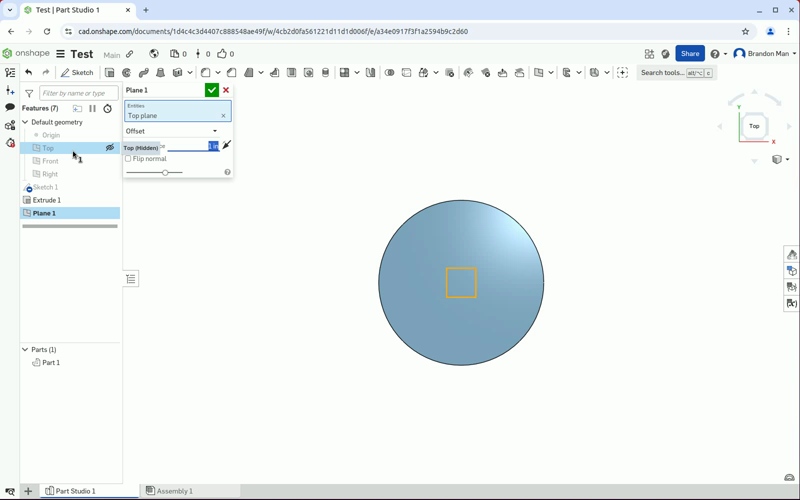
text(5.299)
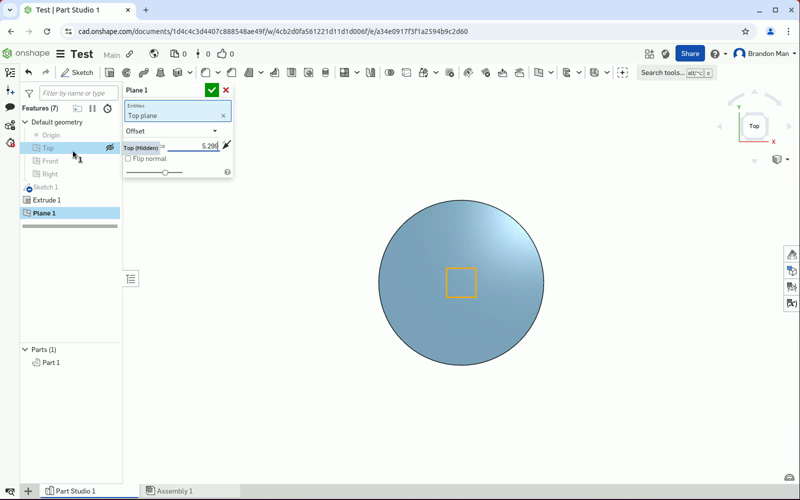
key(enter, 2)
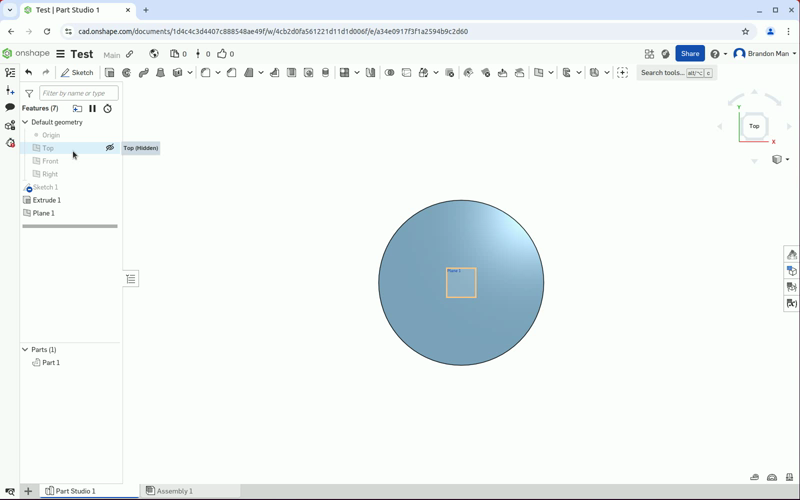
key(shift+s)
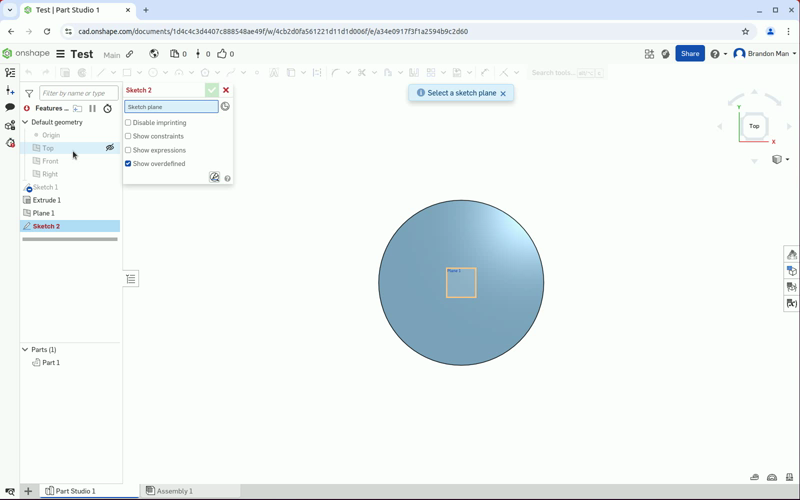
mouse_move(73, 215)
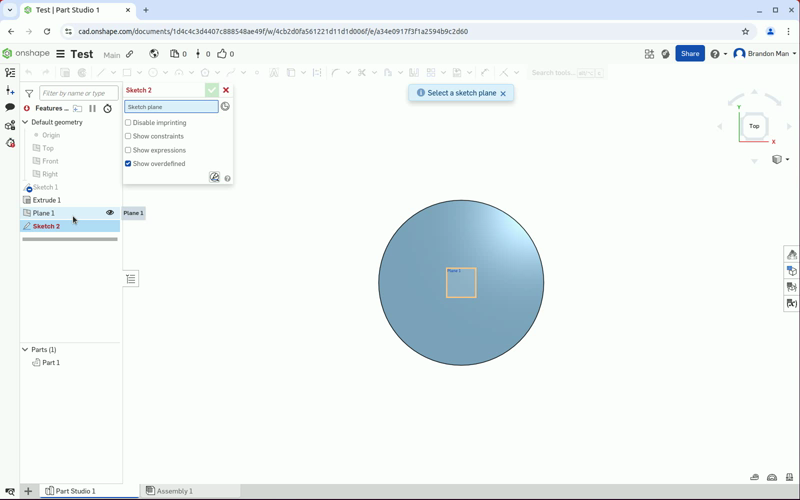
click(73, 215)
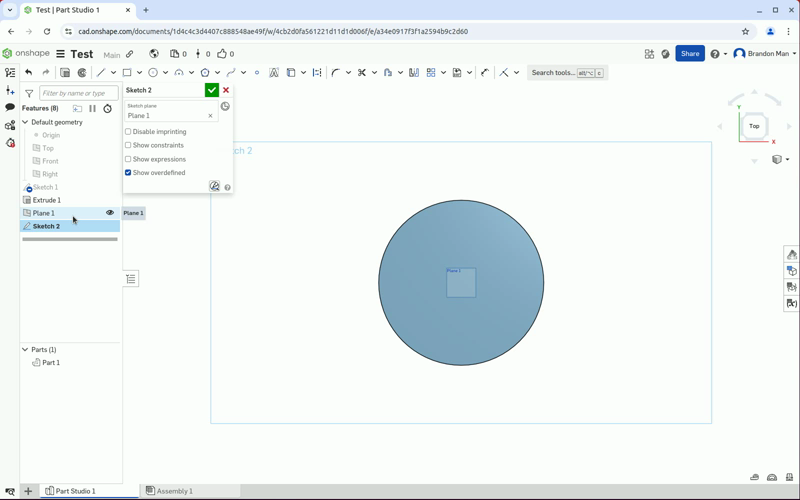
mouse_move(73, 352)
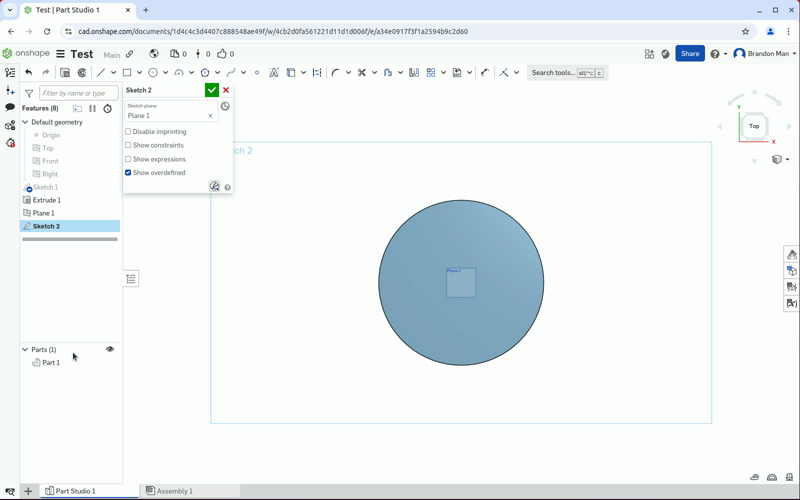
key(y)
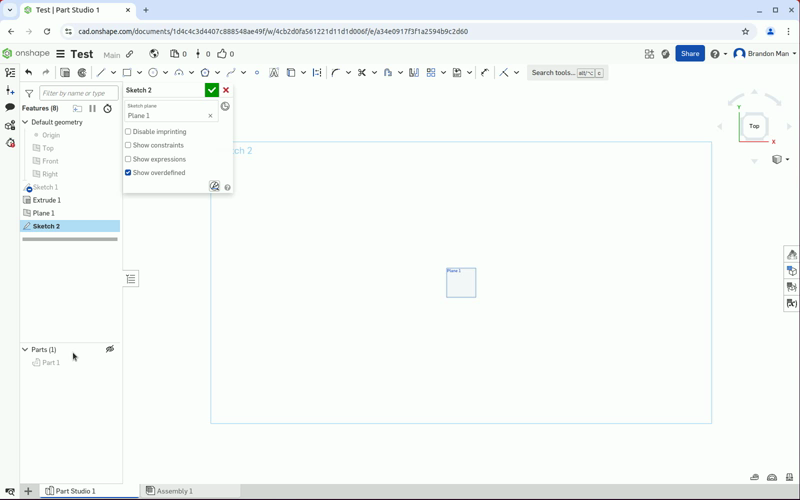
key(c)
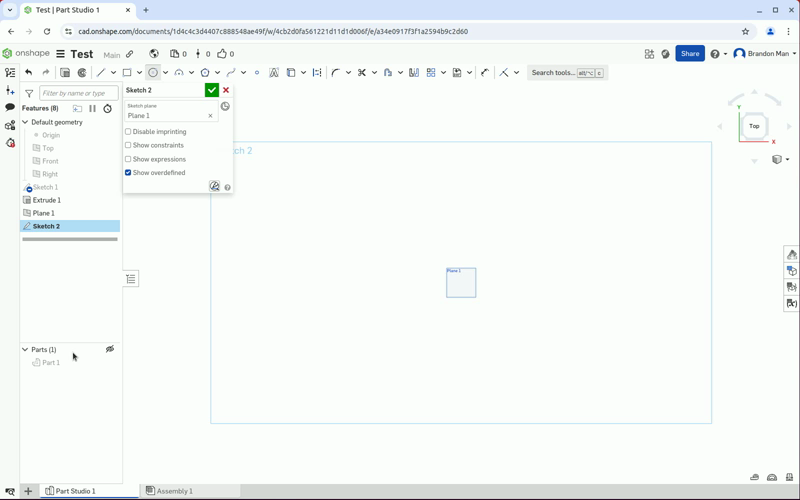
key_down(shift)
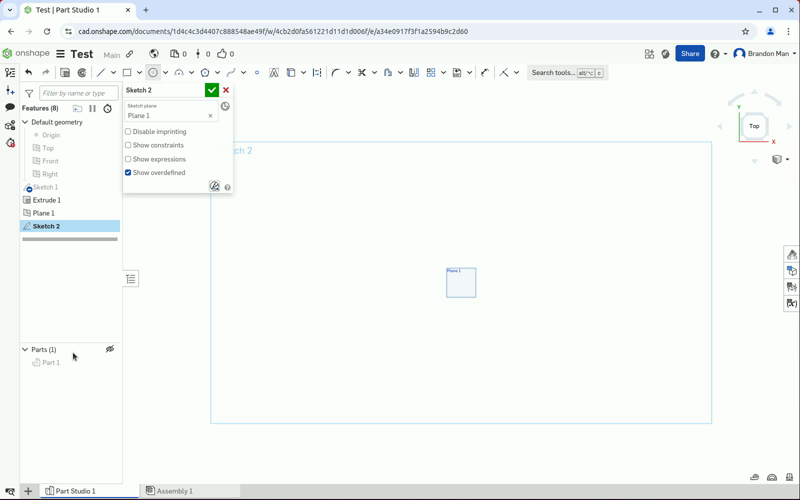
mouse_move(461, 282)
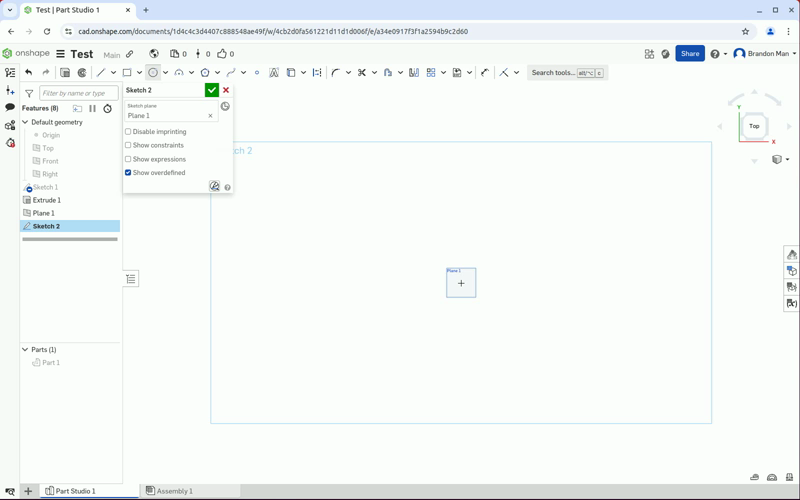
click(461, 282)
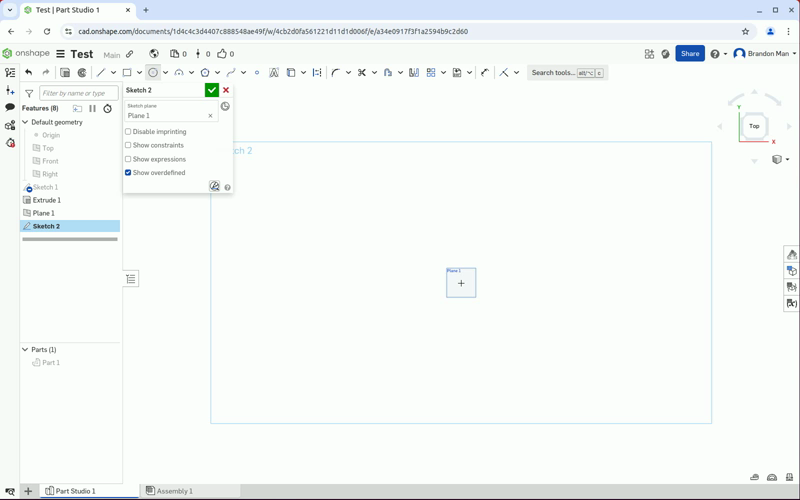
key_up(shift)
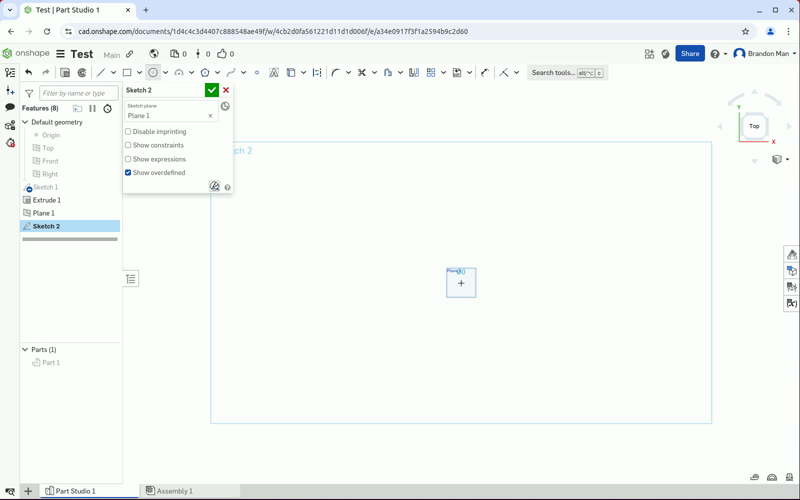
mouse_move(535, 282)
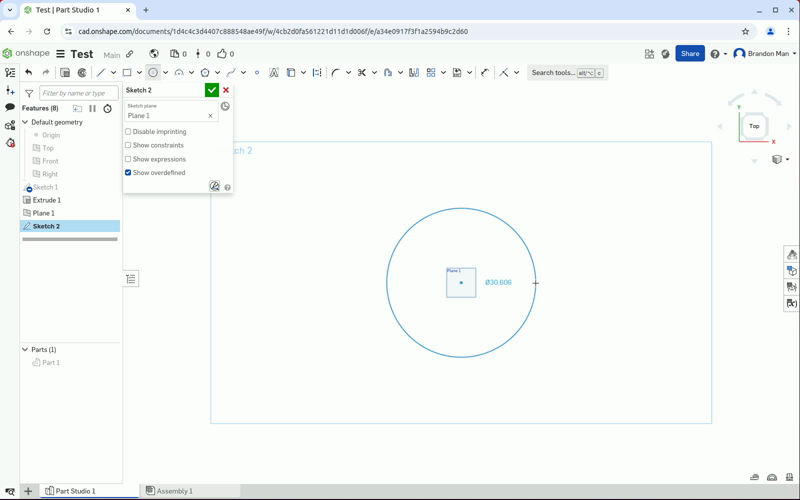
click(535, 282)
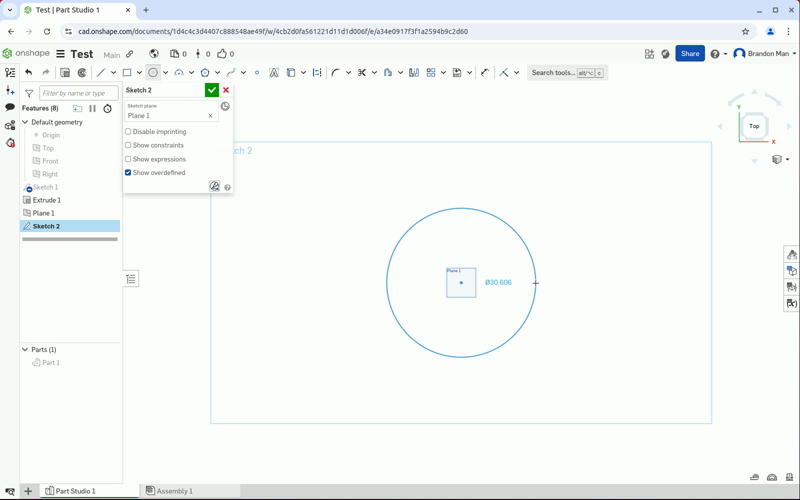
key(esc)
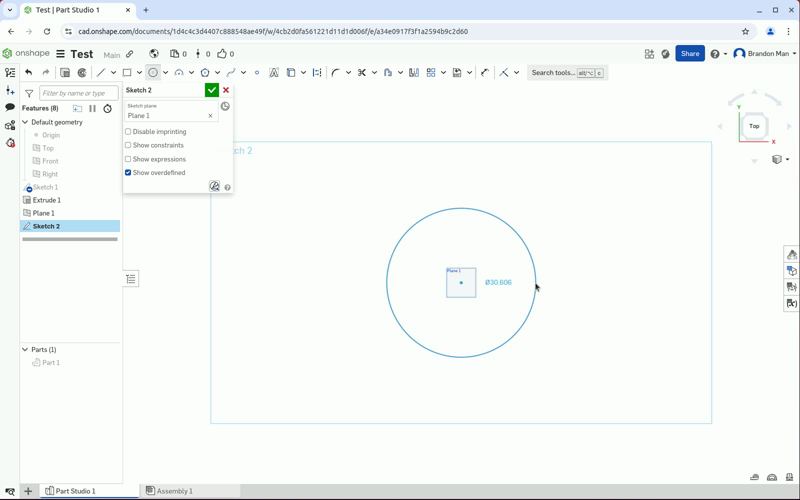
mouse_move(504, 304)
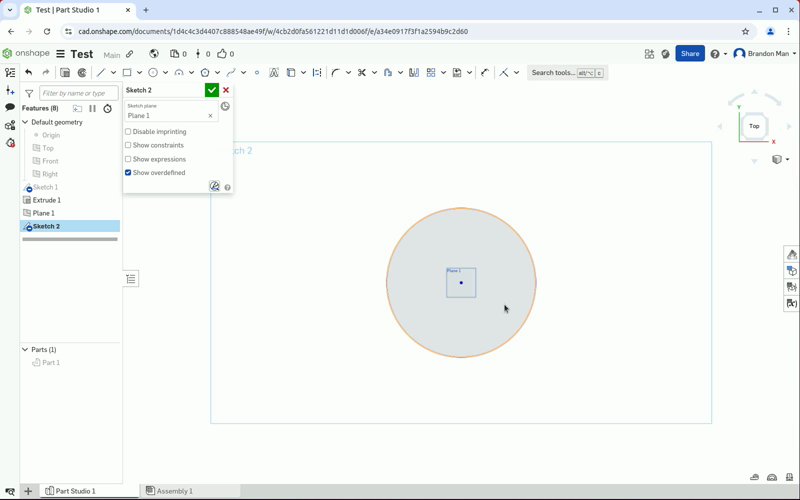
click(504, 304)
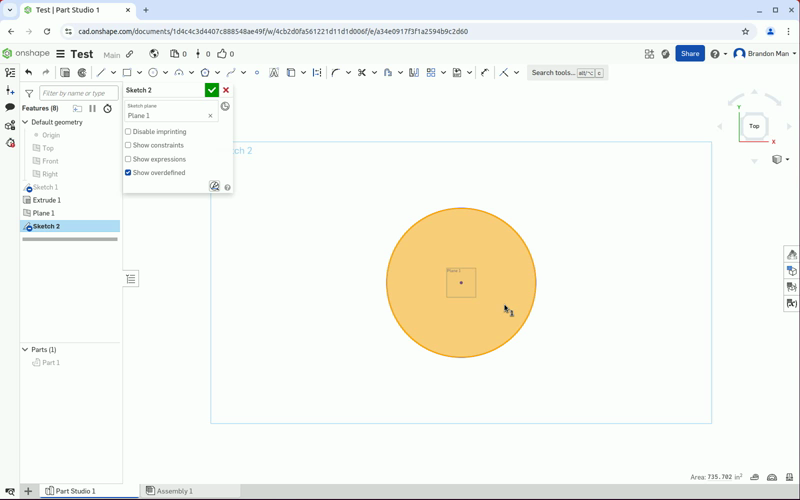
mouse_move(73, 352)
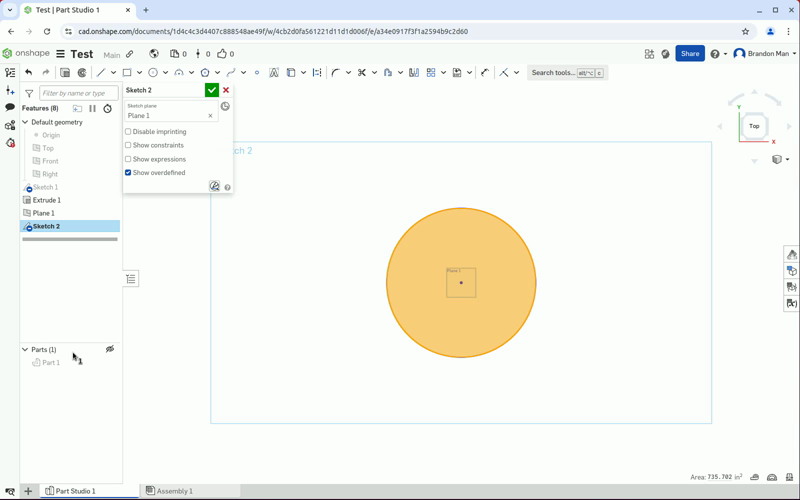
key(shift+y)
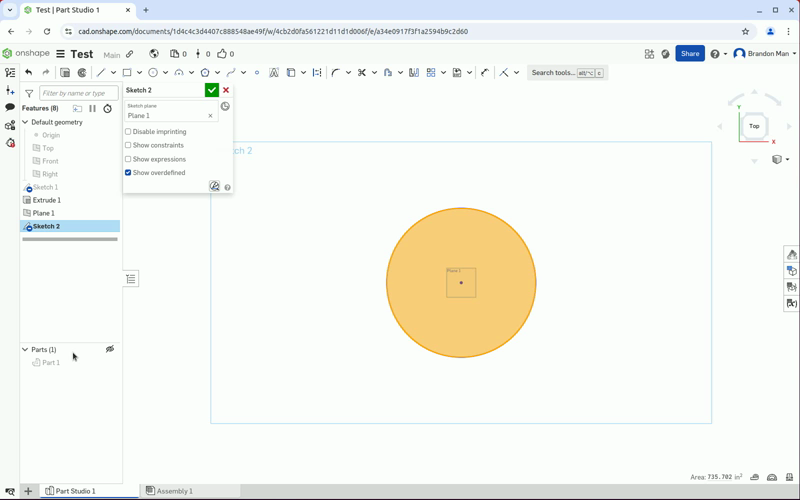
key(shift+e)
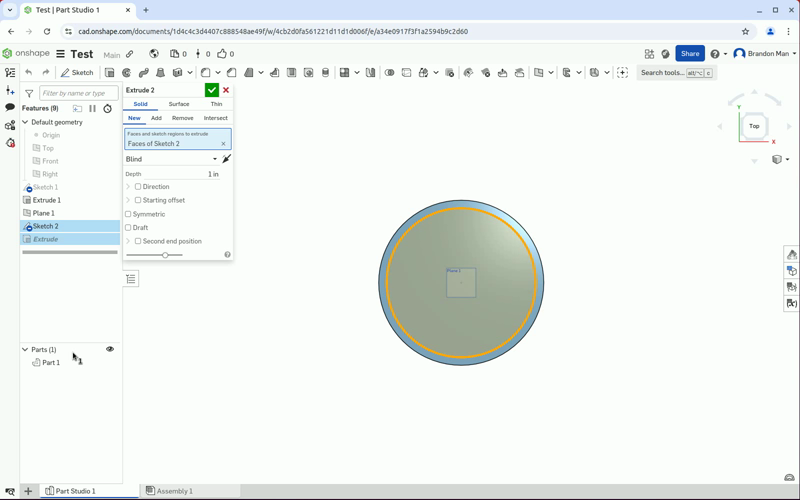
mouse_move(143, 106)
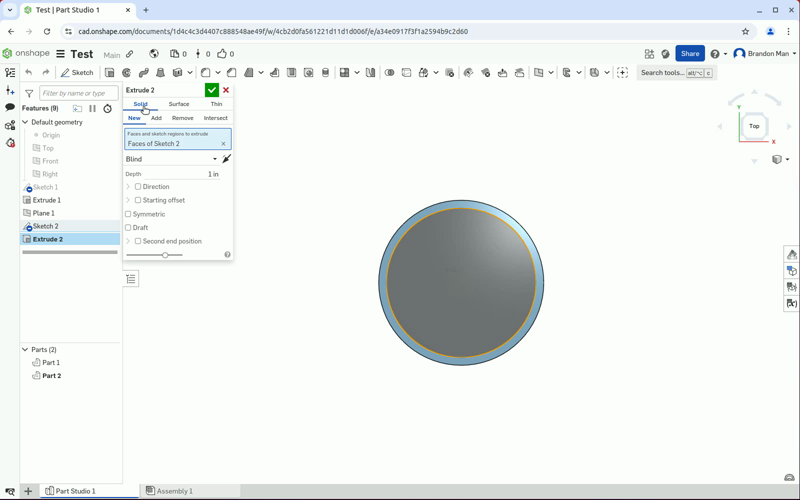
click(143, 106)
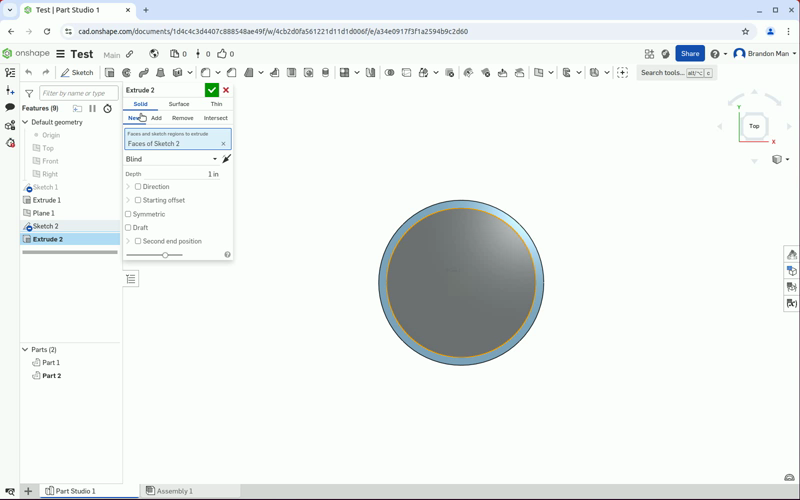
mouse_move(137, 120)
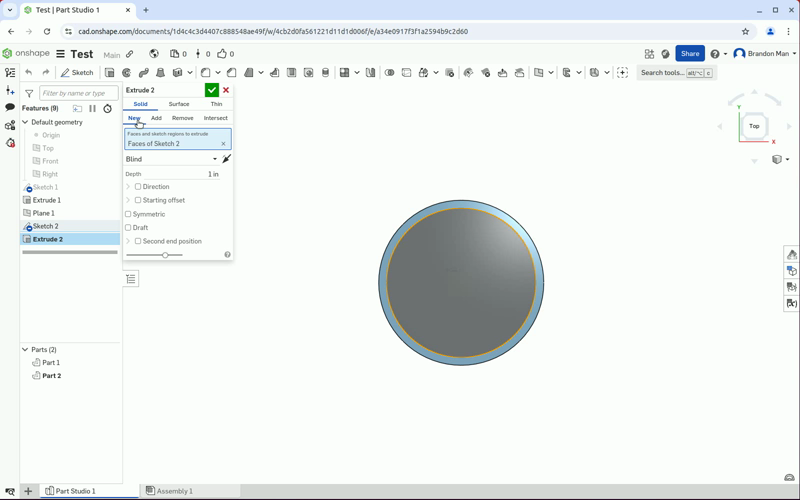
click(137, 120)
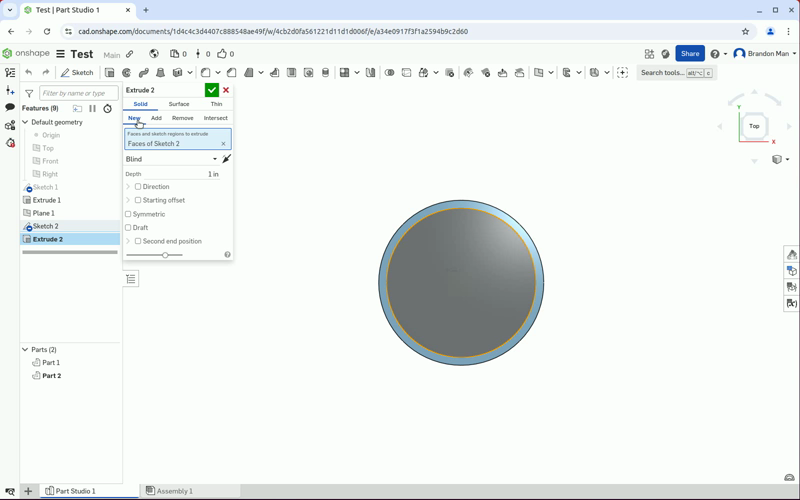
key(tab, 4)
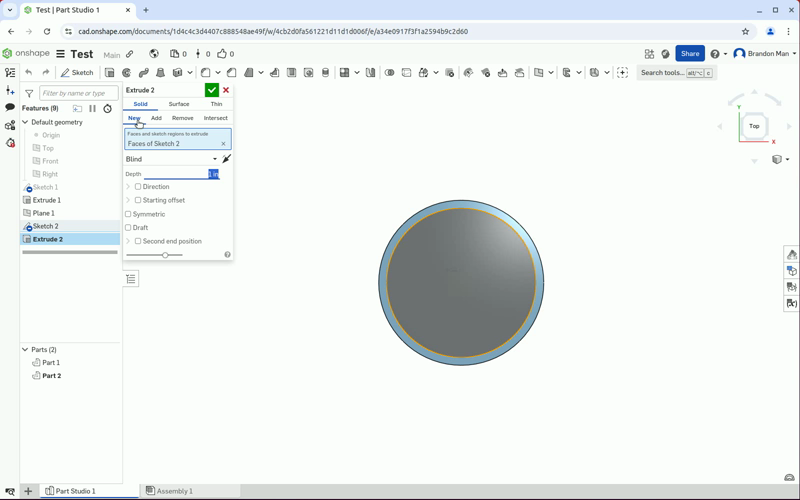
text(17.813)
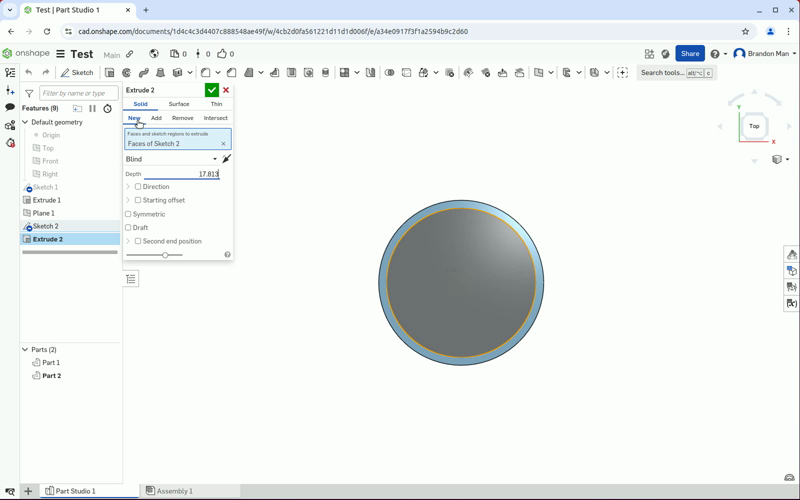
key(enter)
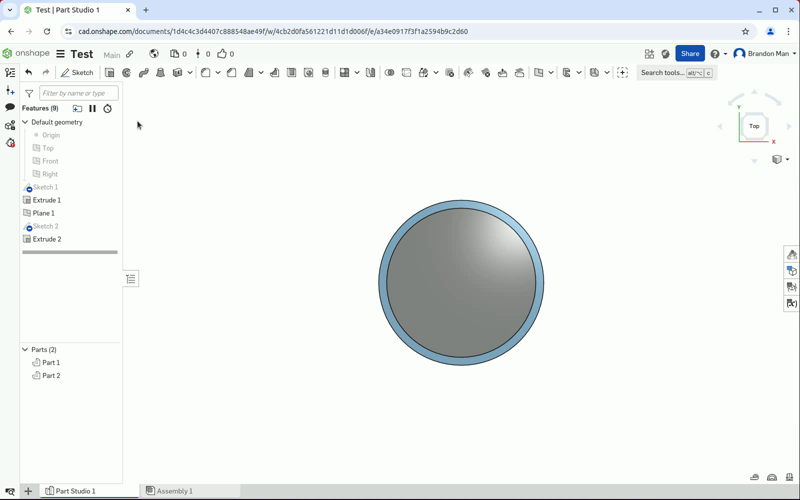
key(shift+h)
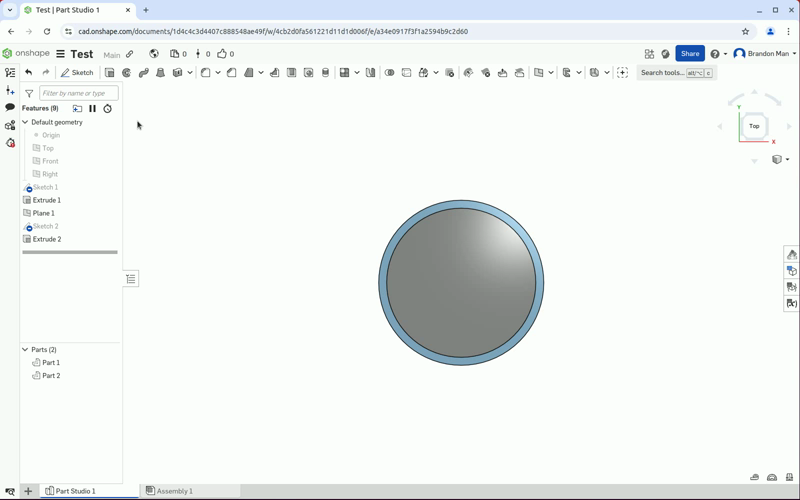
key(shift+h)
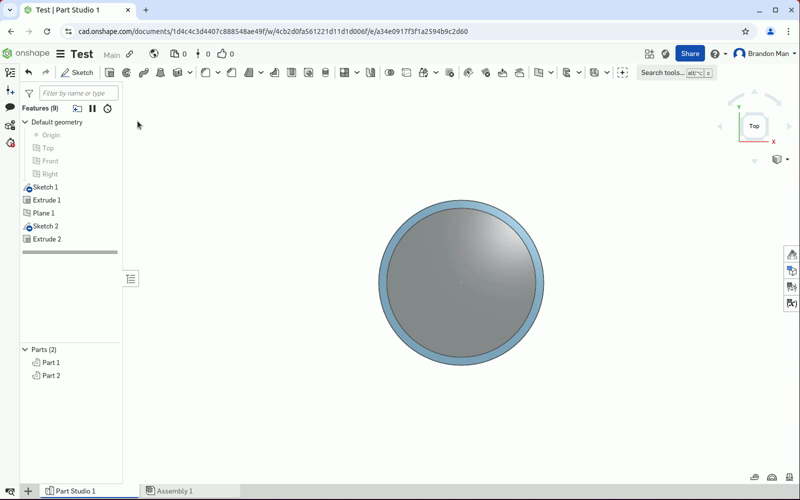
key(shift+7)
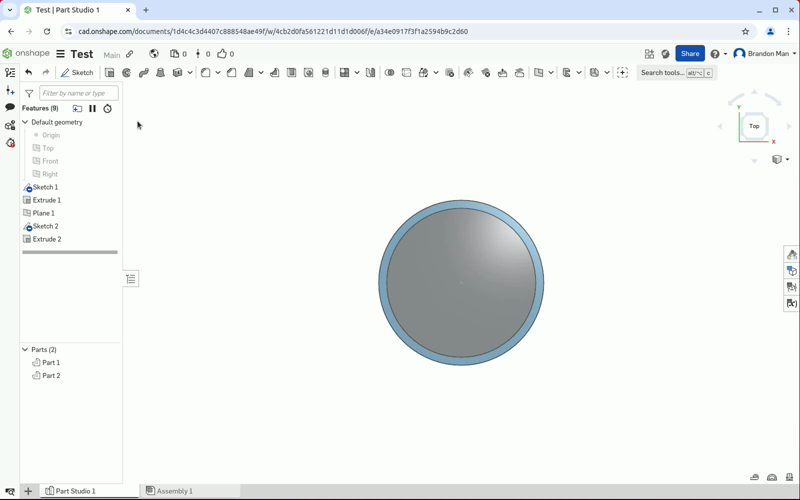
key(up, 3)
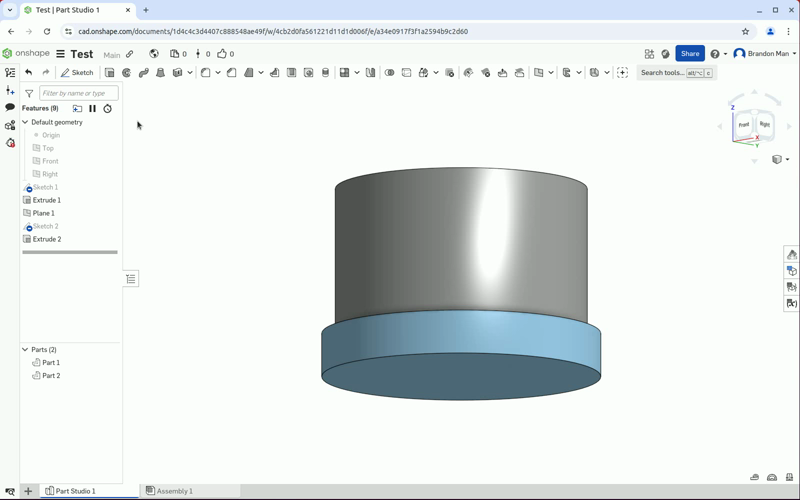
key(left, 3)
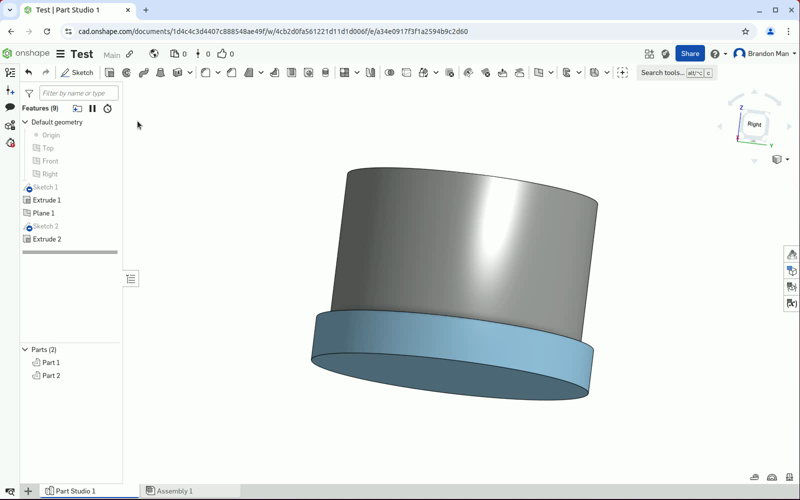
key(right, 3)
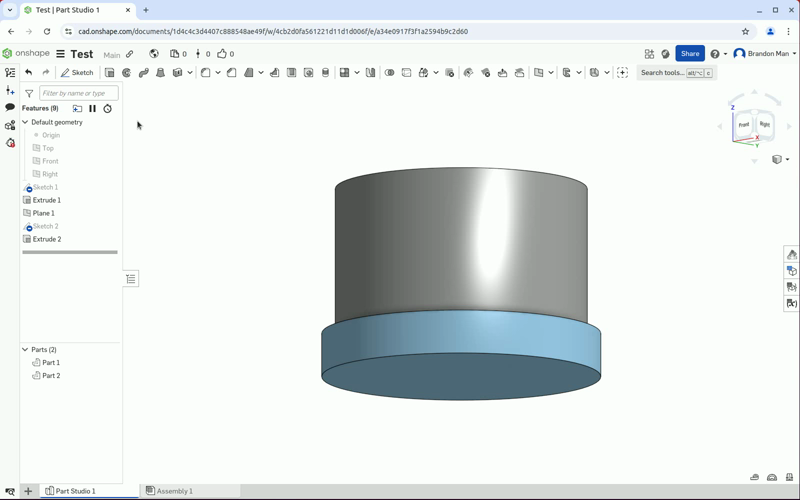
key(down, 3)
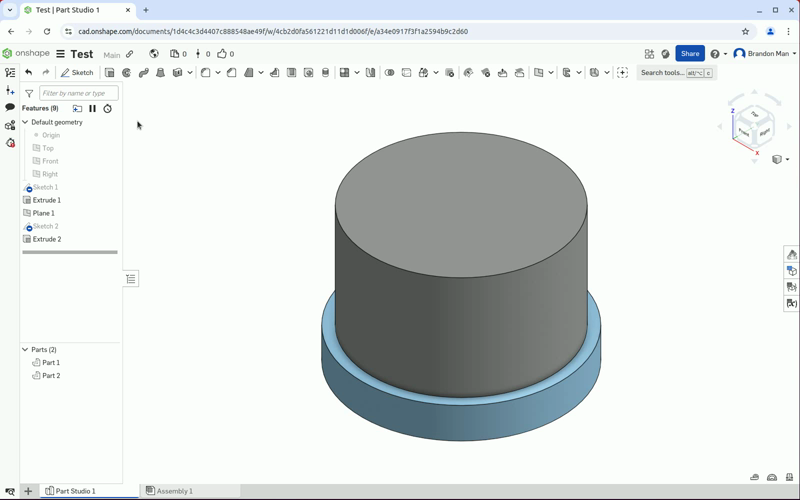
mouse_move(73, 189)
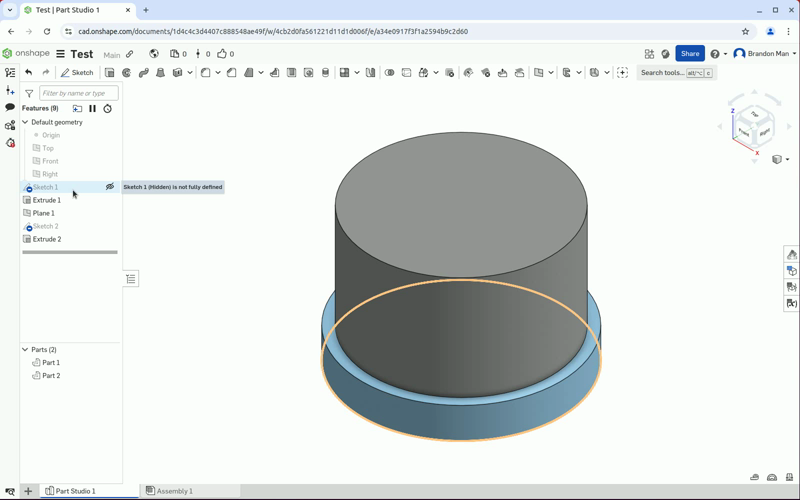
click(73, 189)